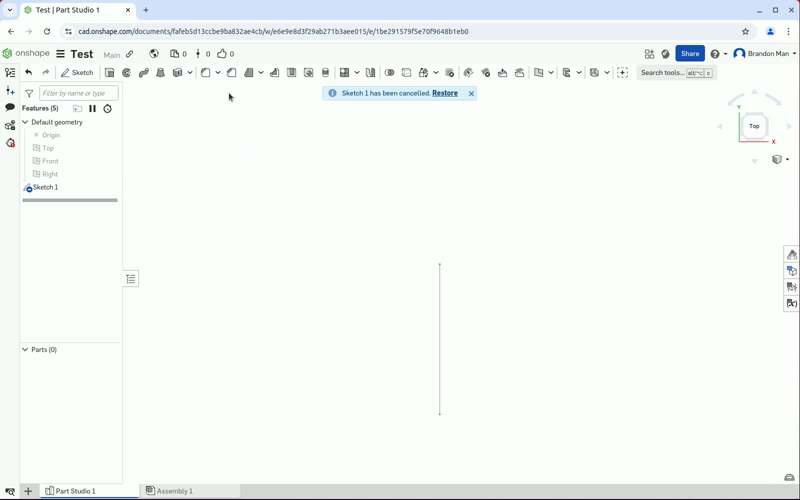
key(shift+h)
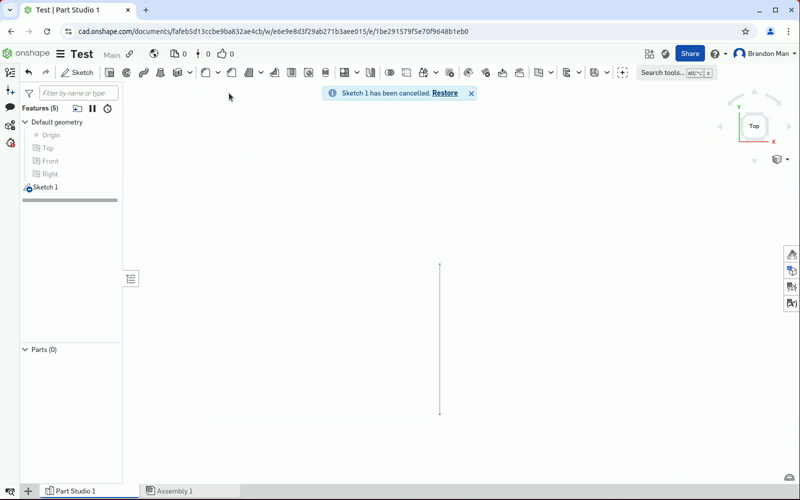
key(shift+s)
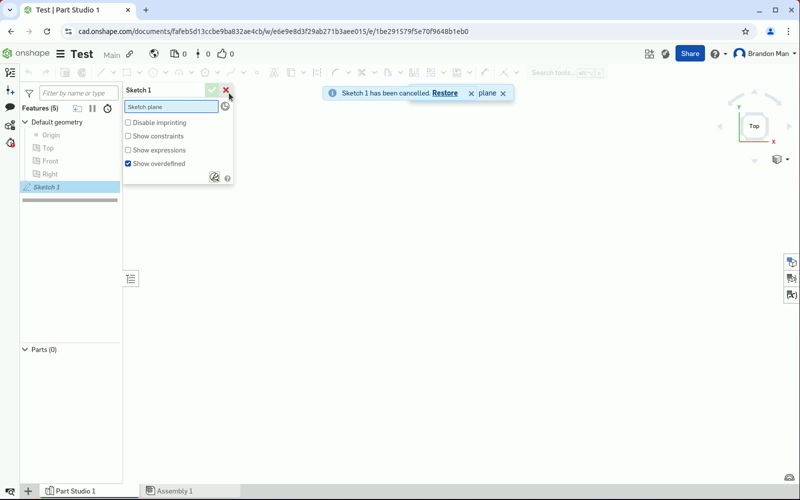
mouse_move(73, 150)
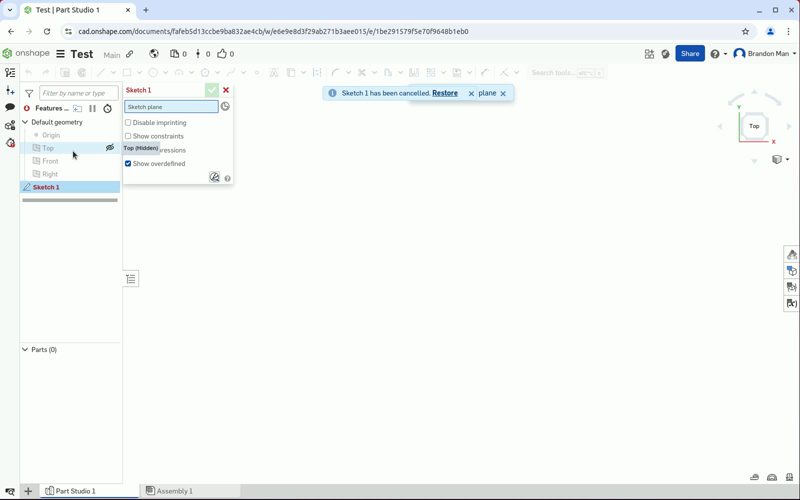
click(73, 150)
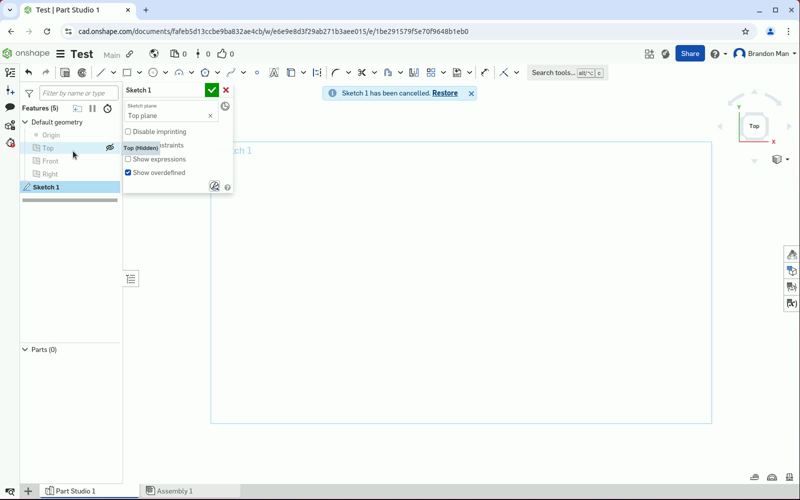
mouse_move(73, 352)
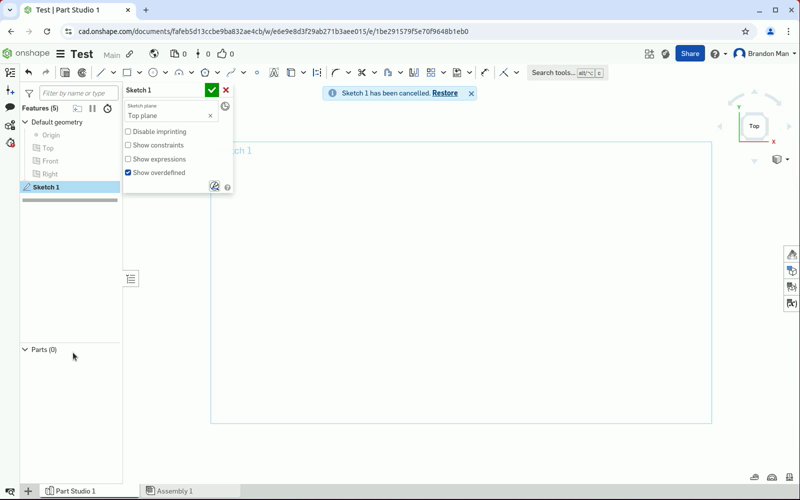
key(y)
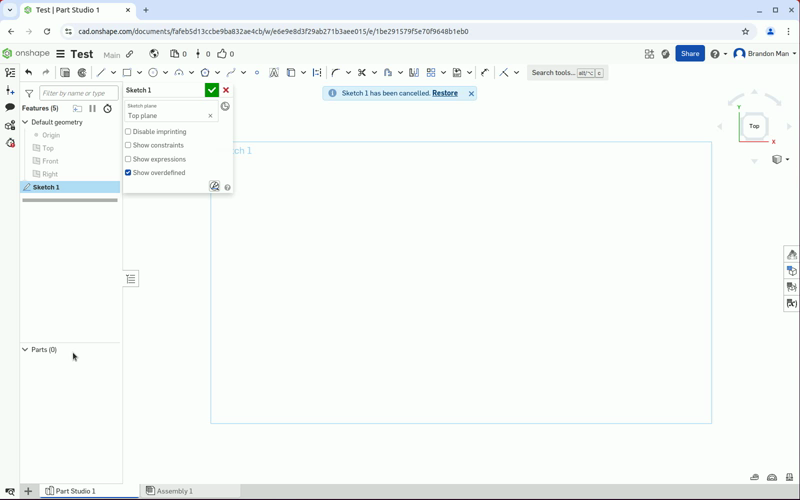
key(c)
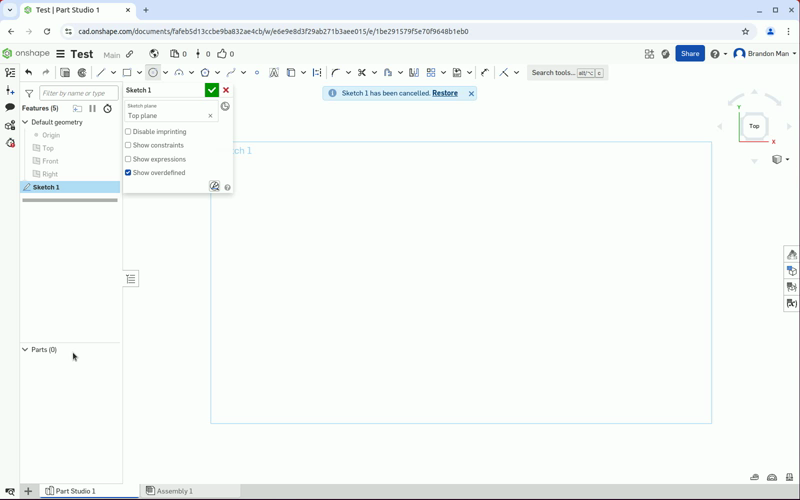
key_down(shift)
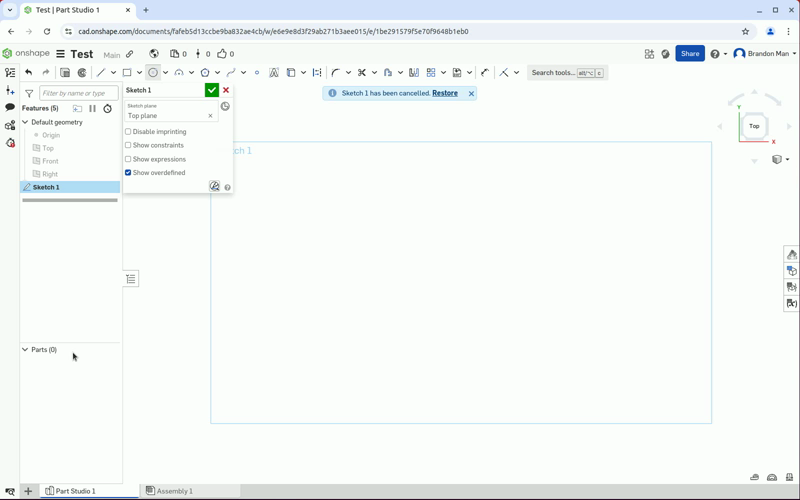
mouse_move(460, 282)
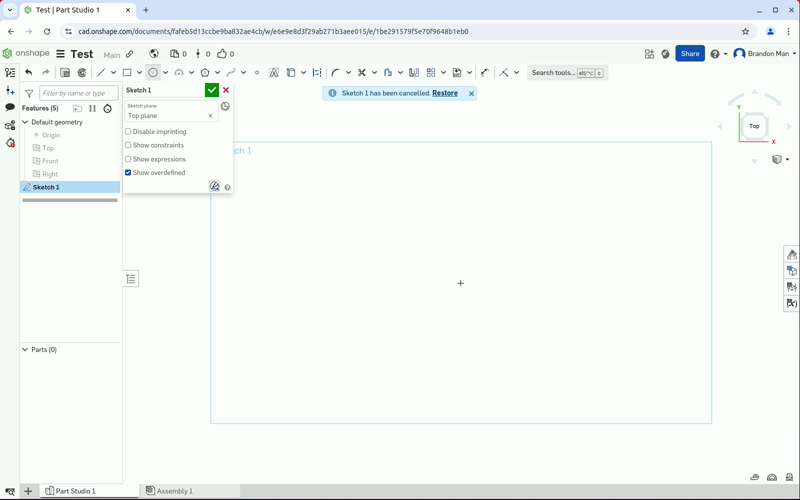
click(460, 282)
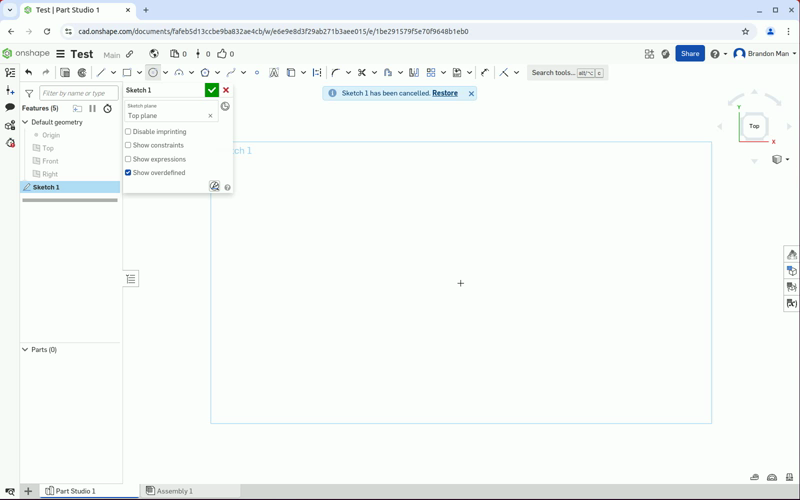
key_up(shift)
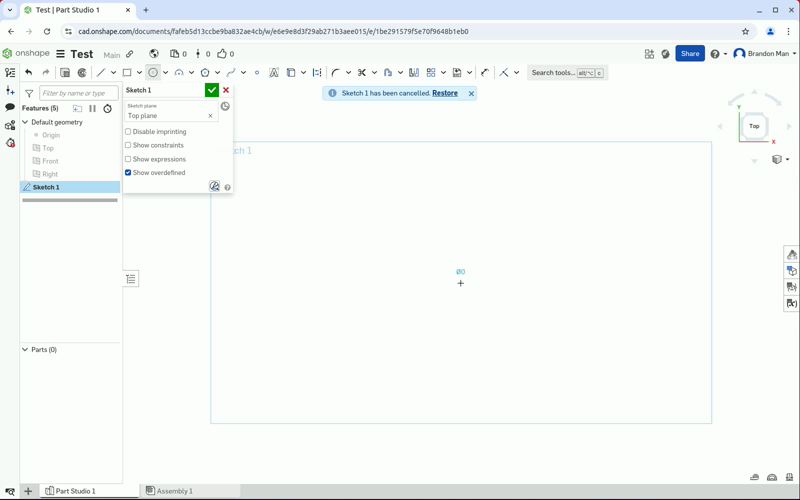
mouse_move(533, 282)
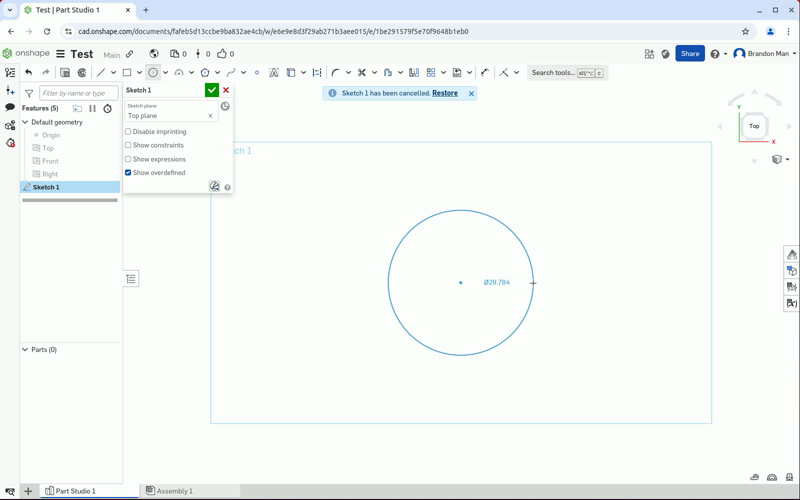
click(533, 282)
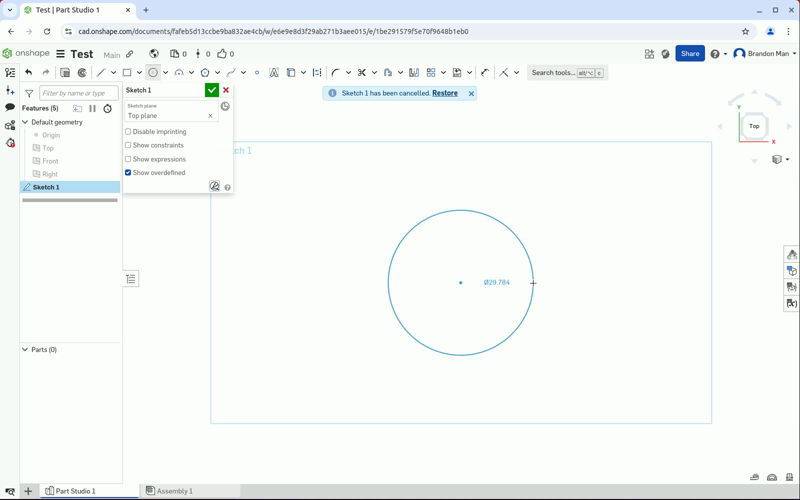
key(esc)
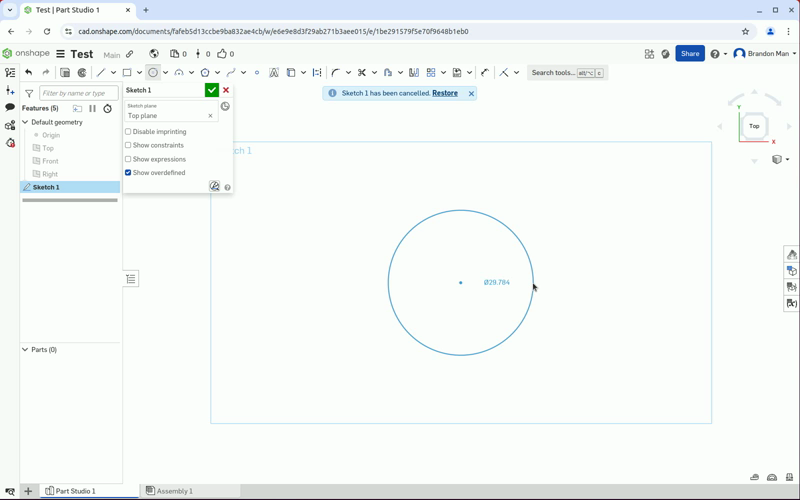
mouse_move(480, 335)
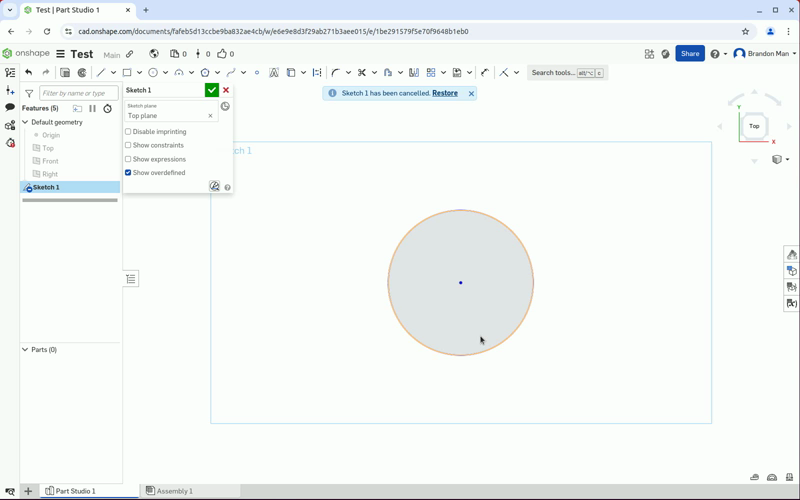
click(480, 335)
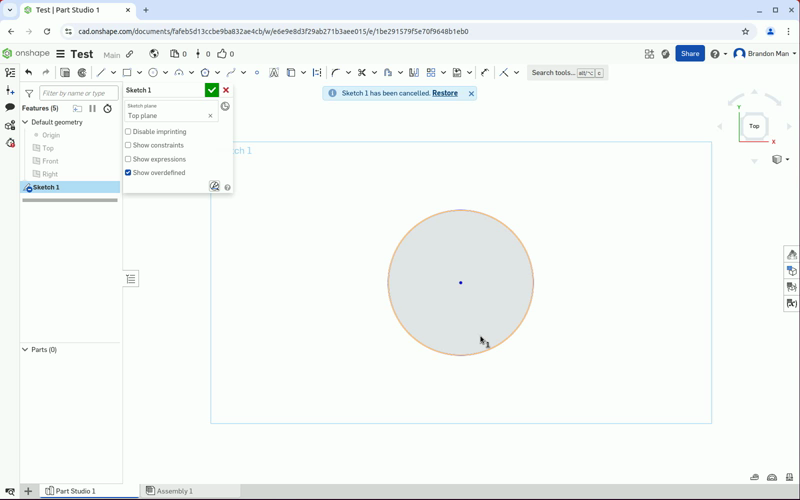
mouse_move(73, 352)
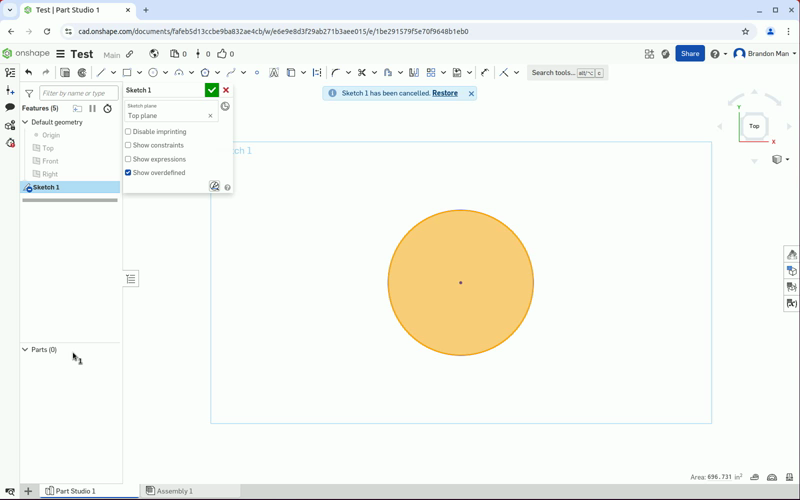
key(shift+y)
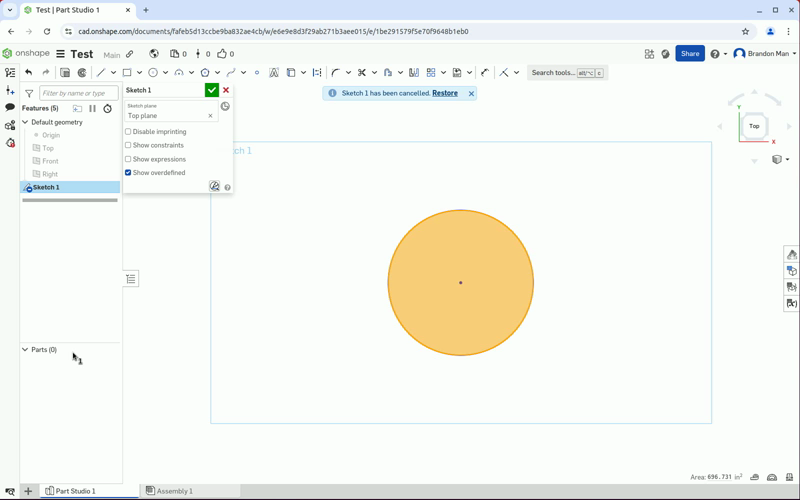
key(shift+e)
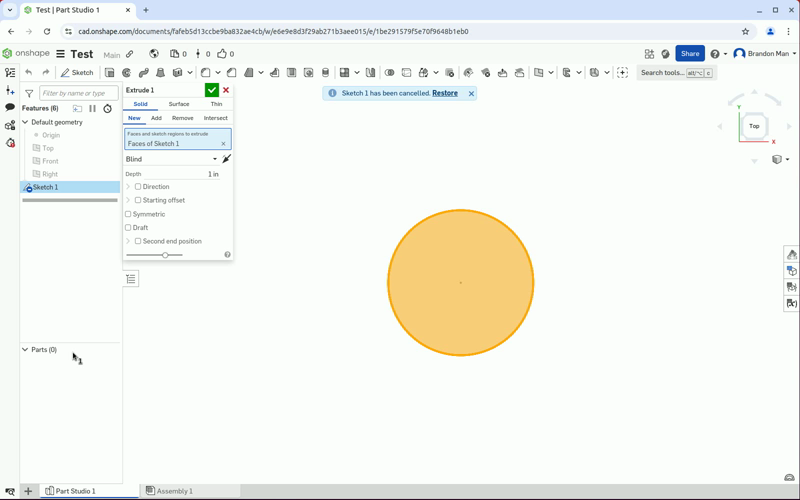
mouse_move(143, 106)
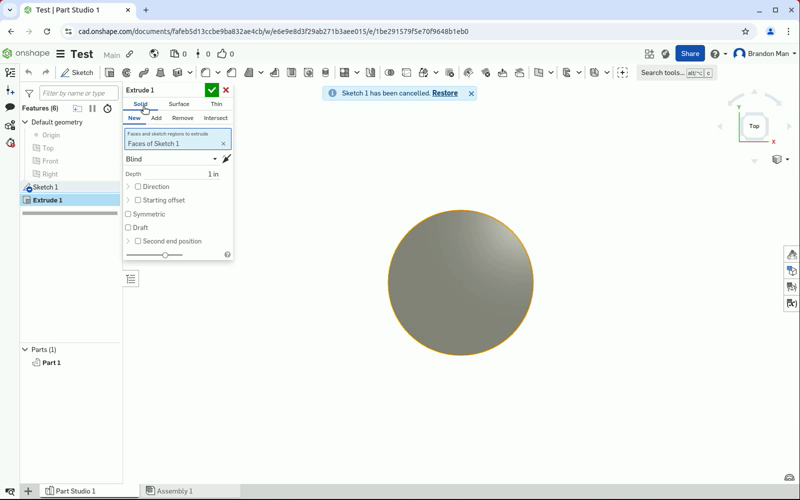
click(143, 106)
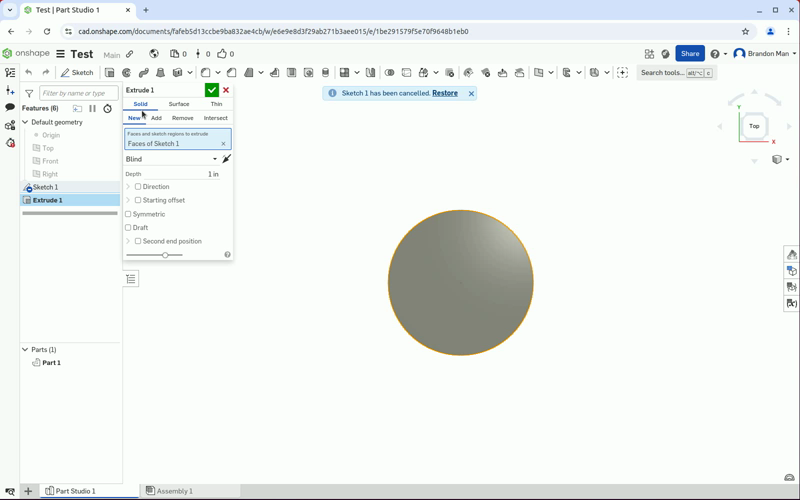
mouse_move(137, 120)
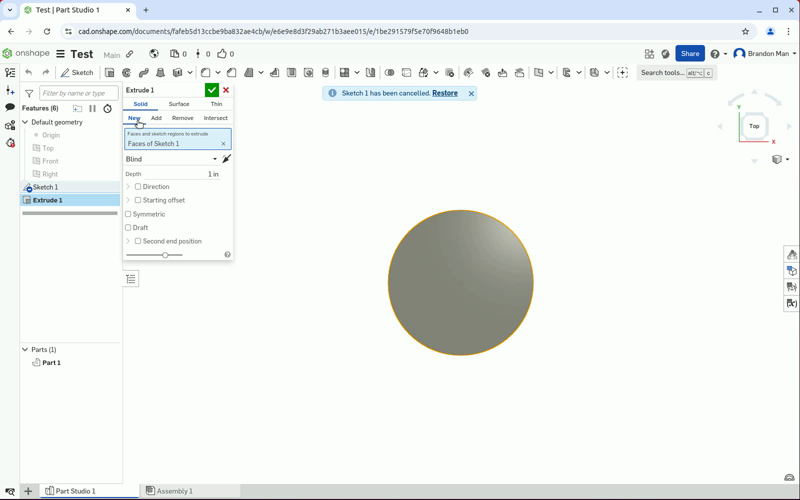
click(137, 120)
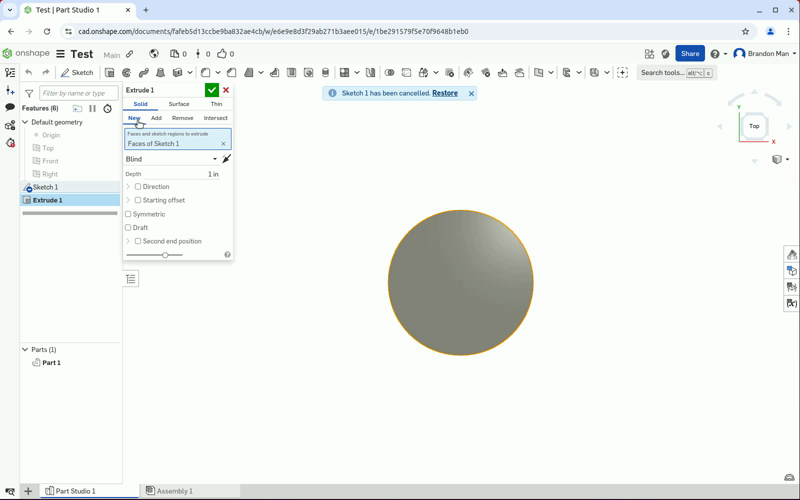
key(tab, 4)
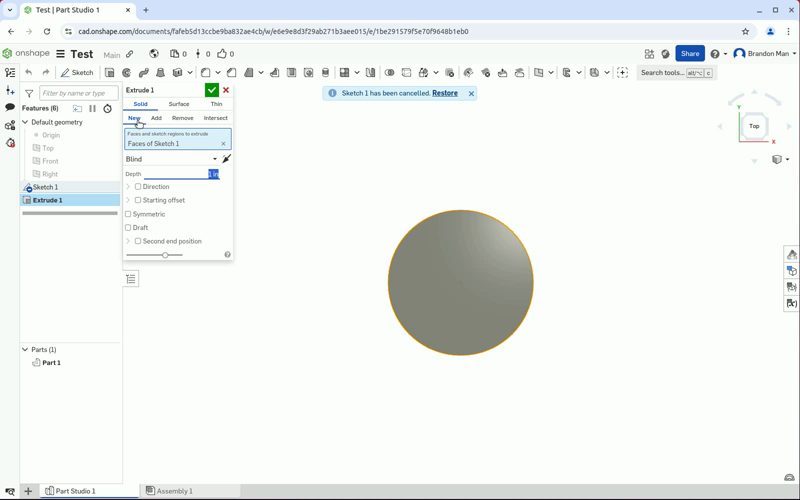
text(8.184)
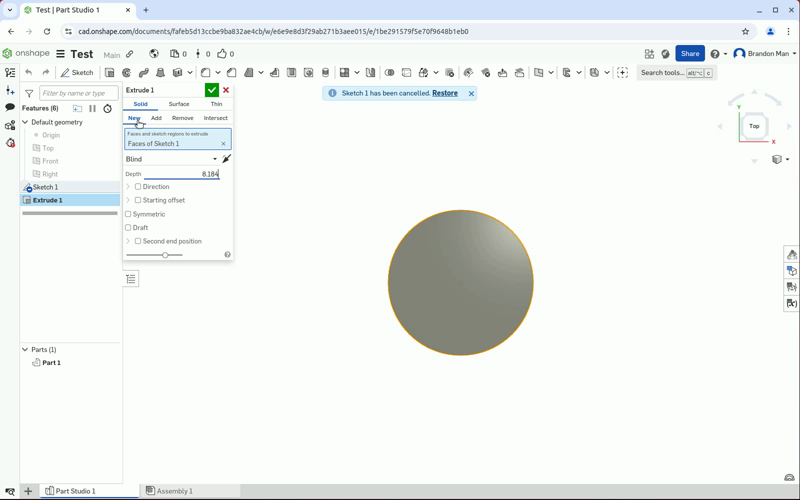
key(enter)
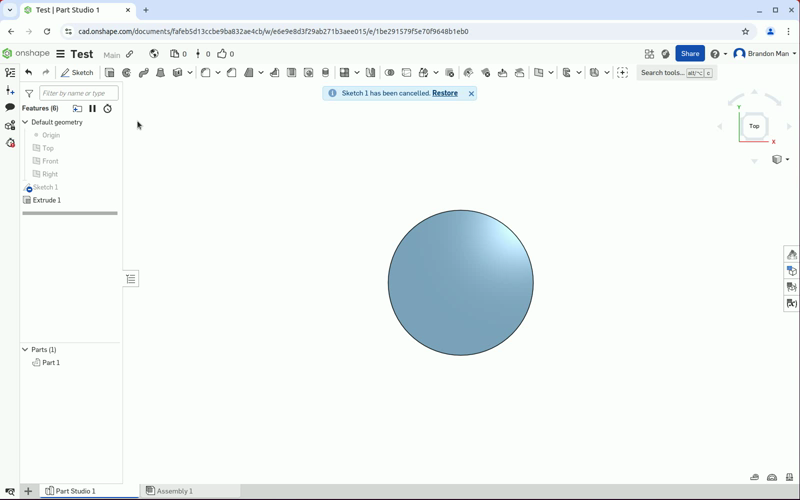
key(shift+h)
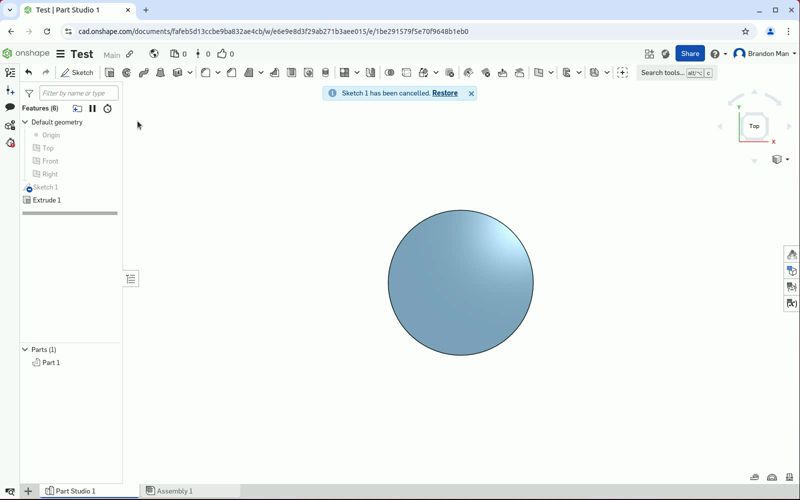
key(shift+h)
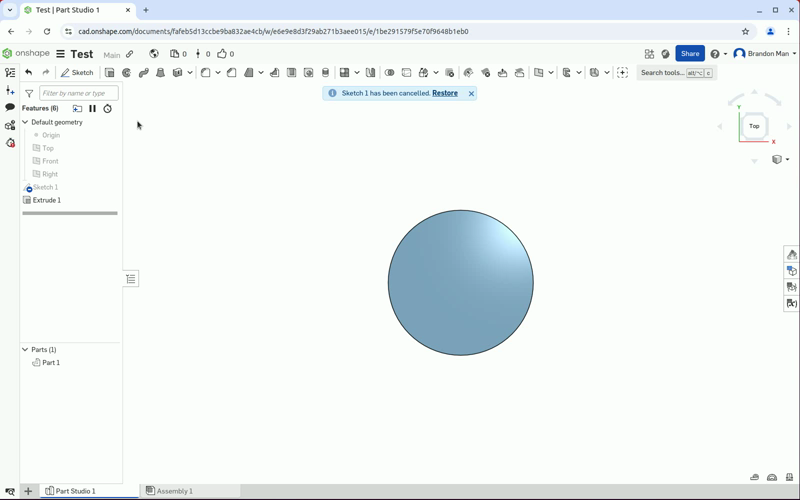
mouse_move(73, 189)
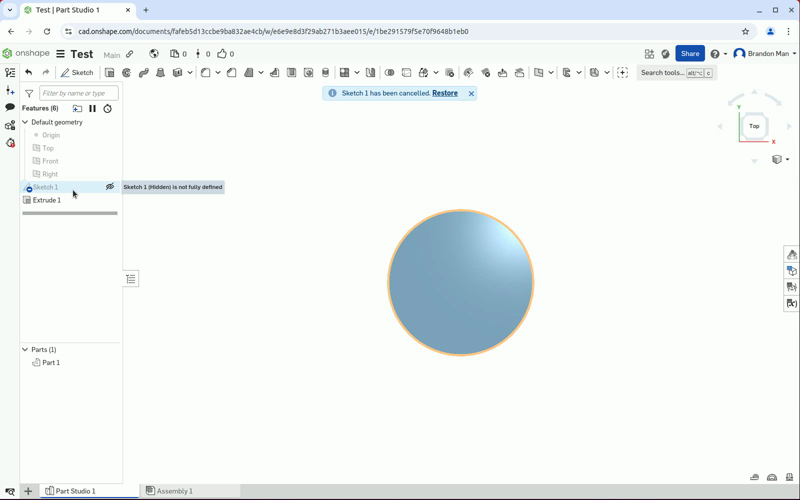
click(73, 189)
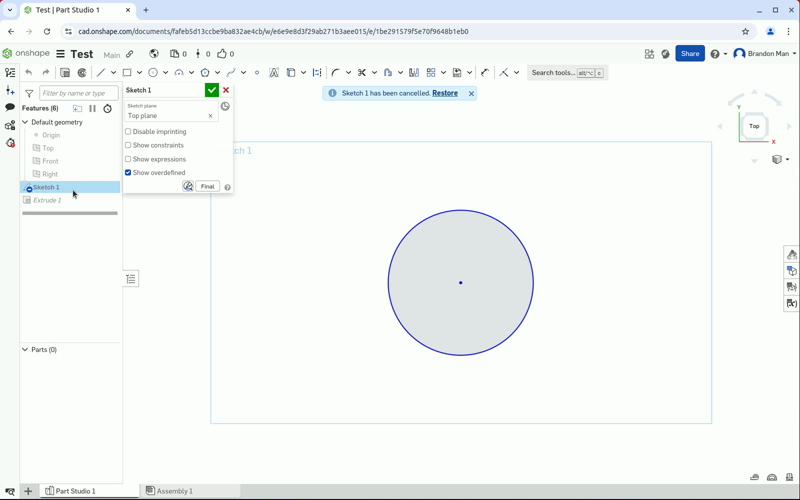
mouse_move(229, 92)
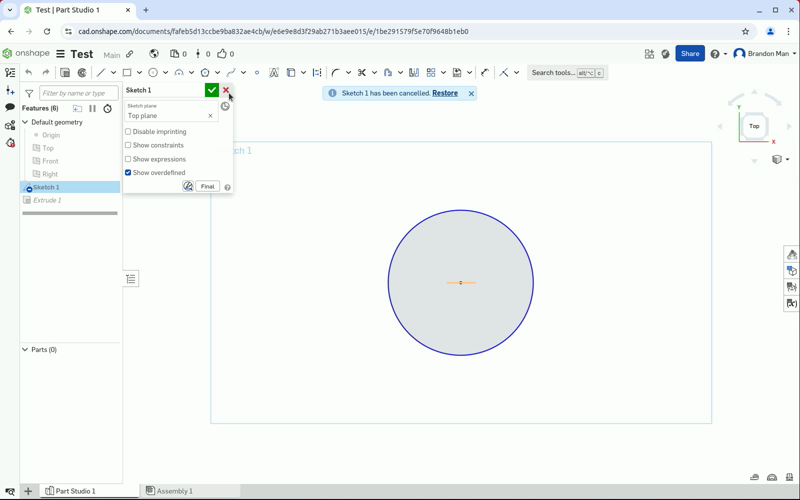
click(229, 92)
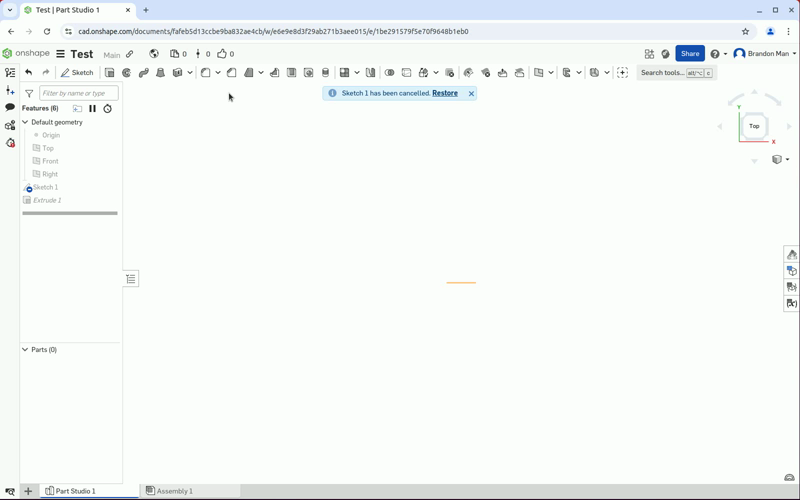
mouse_move(541, 75)
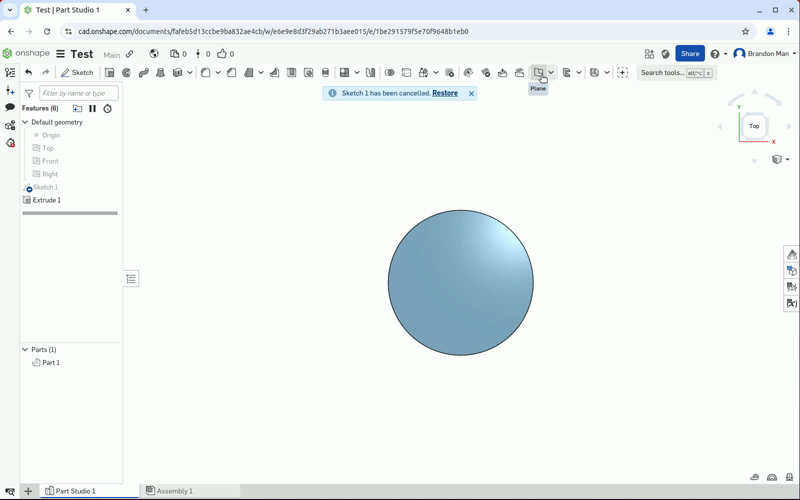
click(541, 75)
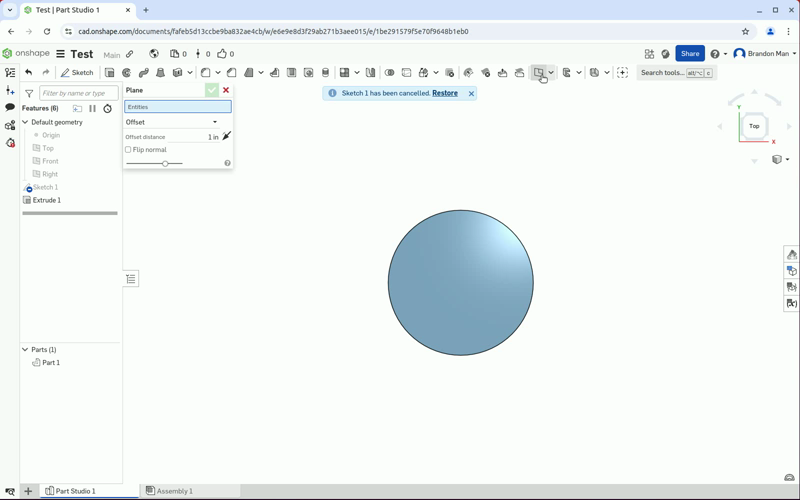
mouse_move(73, 150)
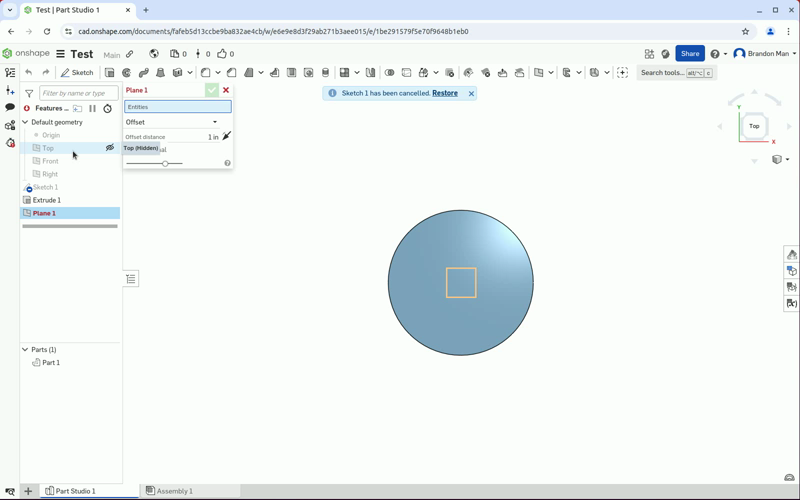
click(73, 150)
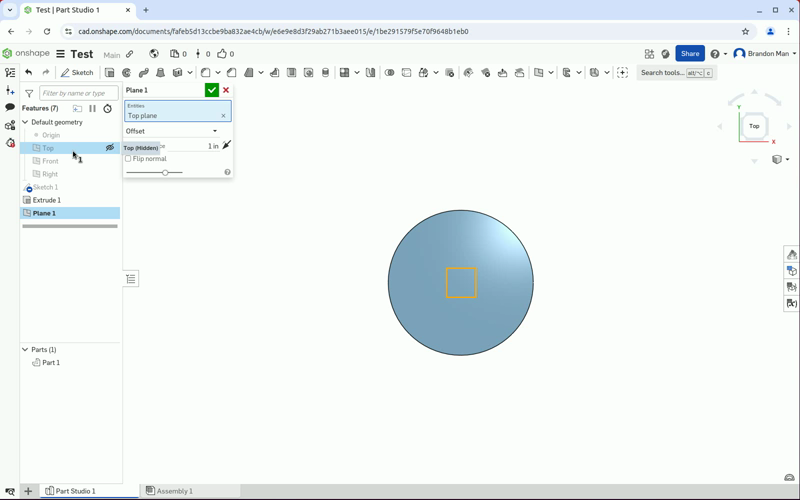
key(tab, 2)
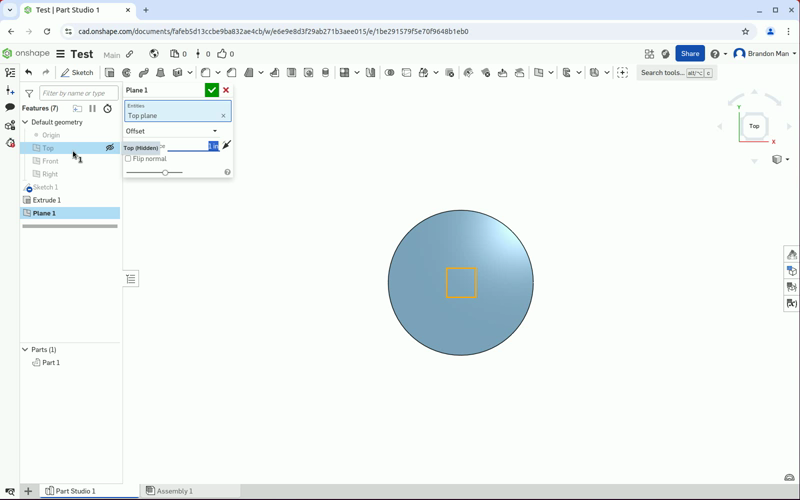
text(8.196)
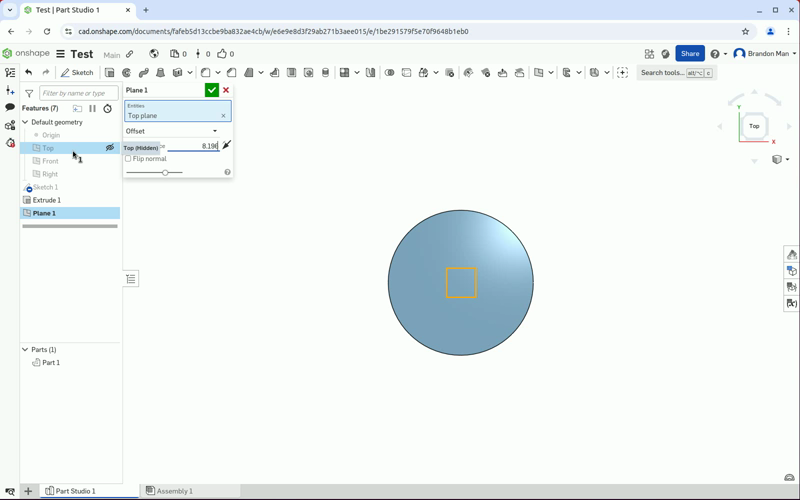
key(enter, 2)
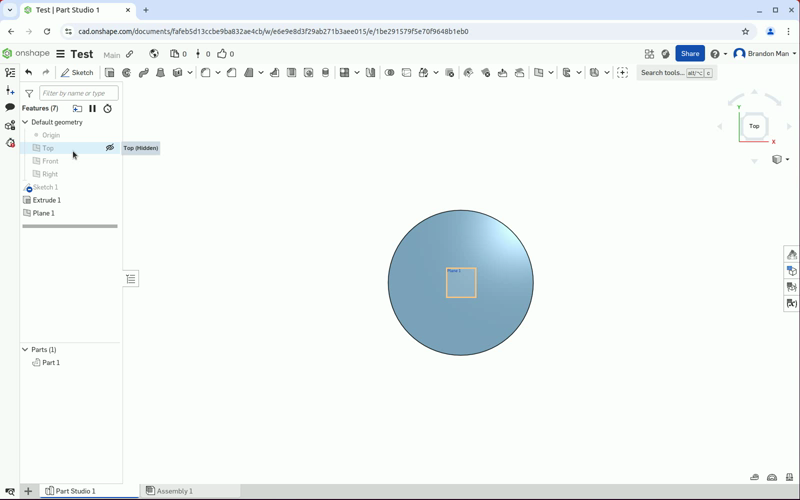
key(shift+s)
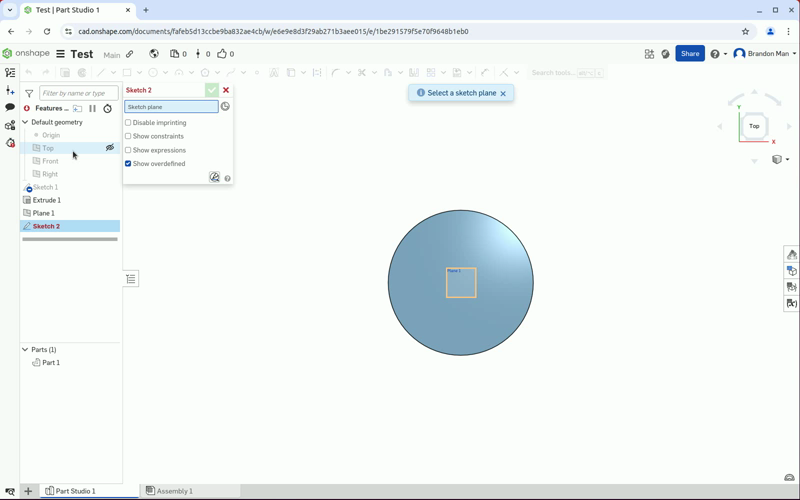
mouse_move(73, 215)
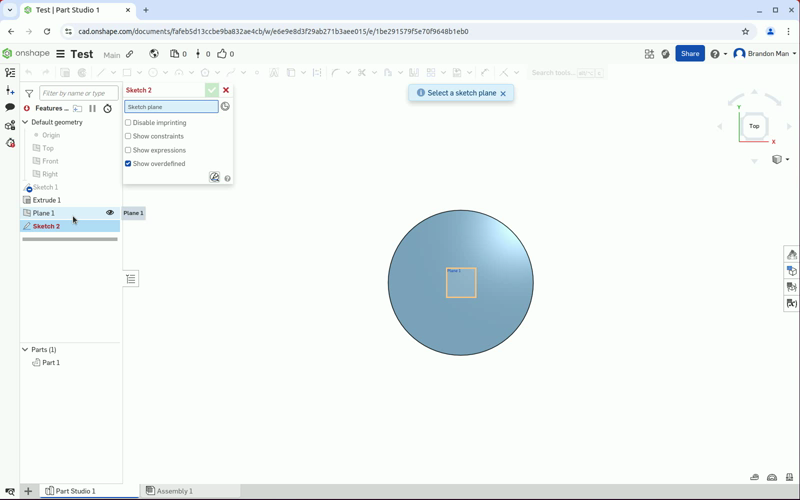
click(73, 215)
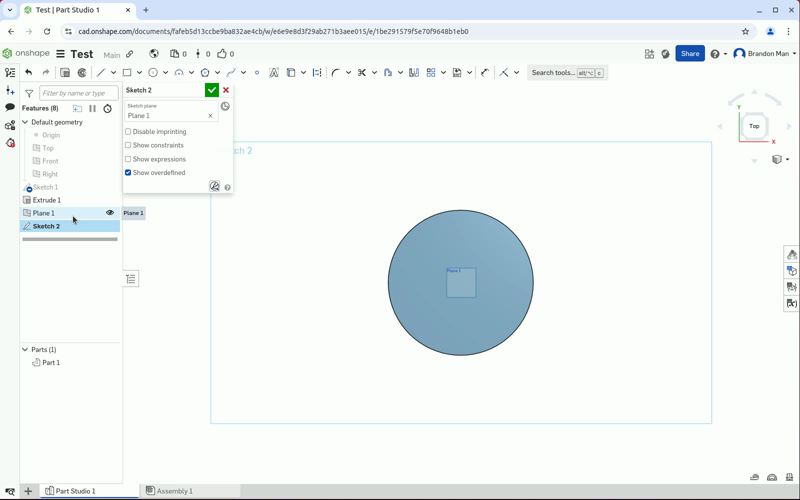
mouse_move(73, 352)
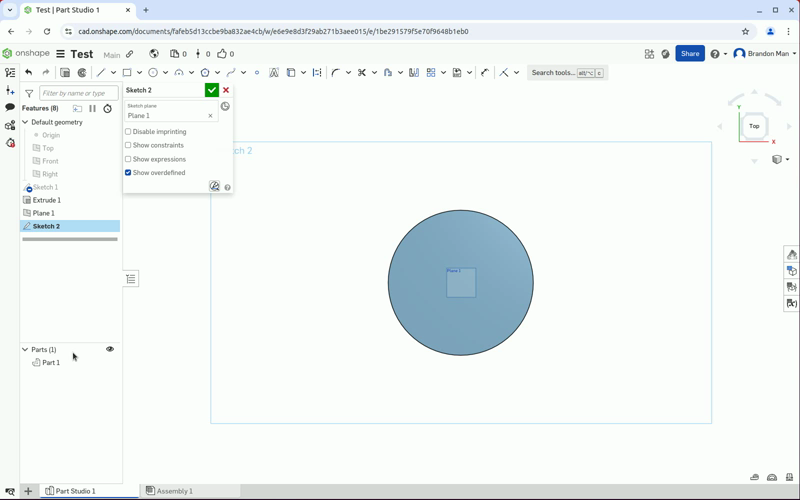
key(y)
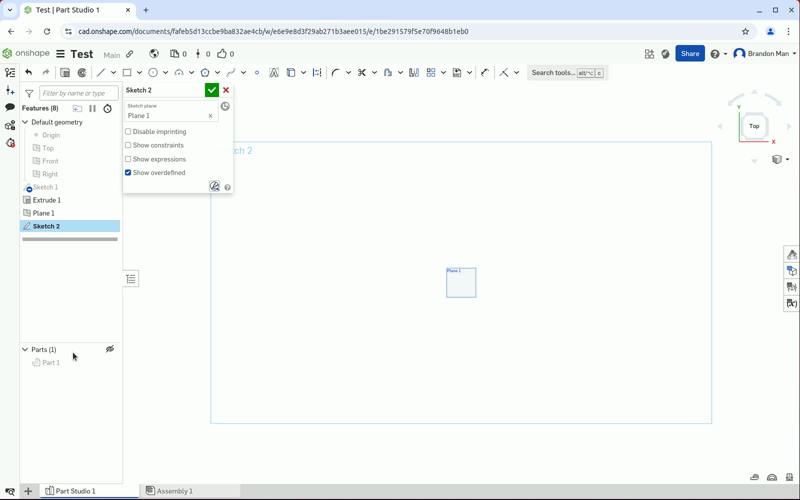
key(c)
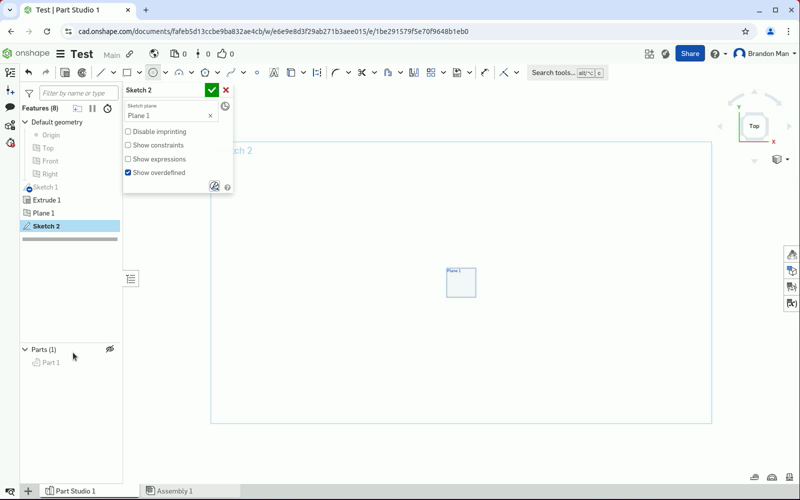
key_down(shift)
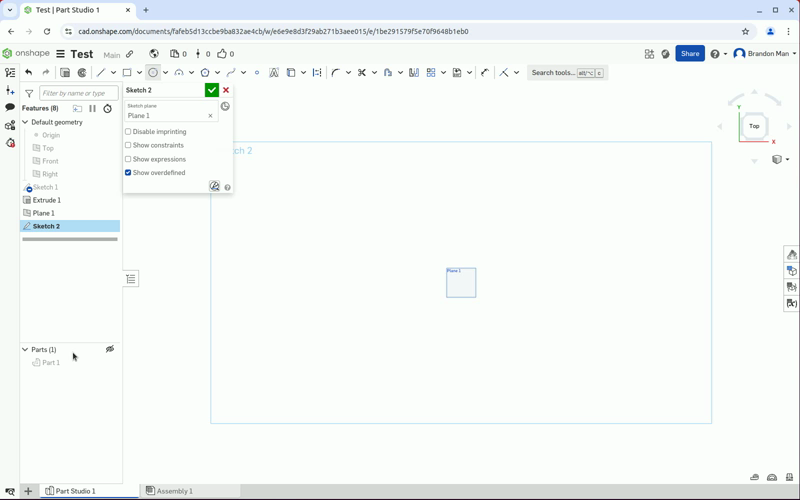
mouse_move(460, 282)
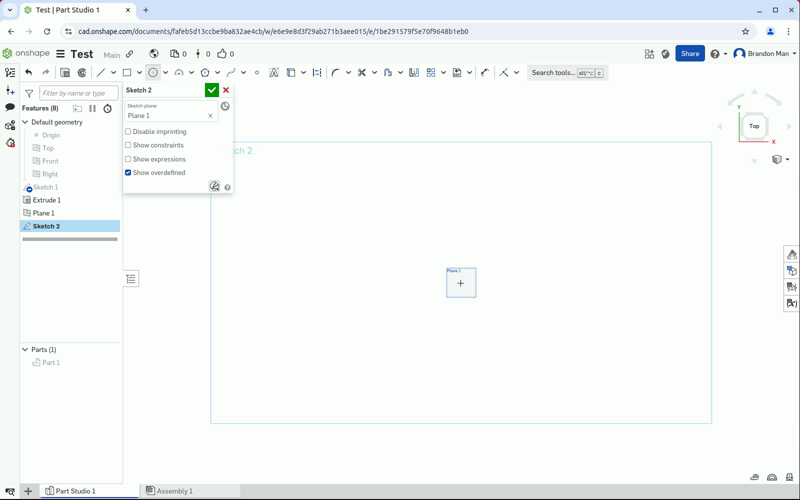
click(460, 282)
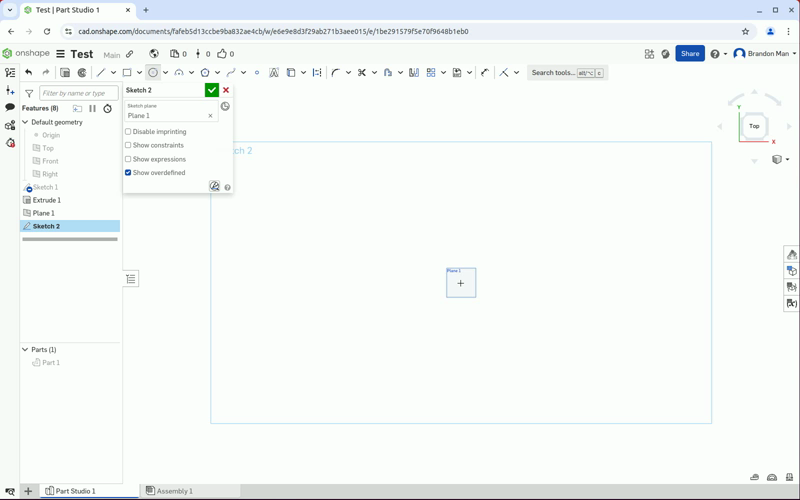
key_up(shift)
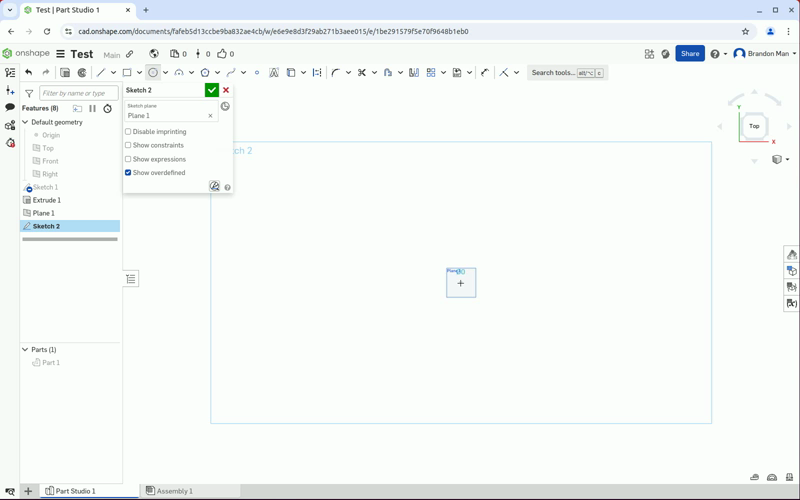
mouse_move(511, 282)
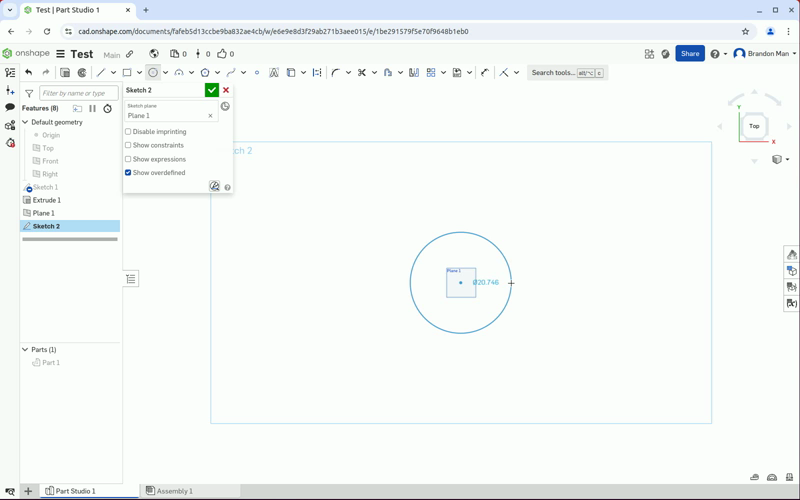
click(511, 282)
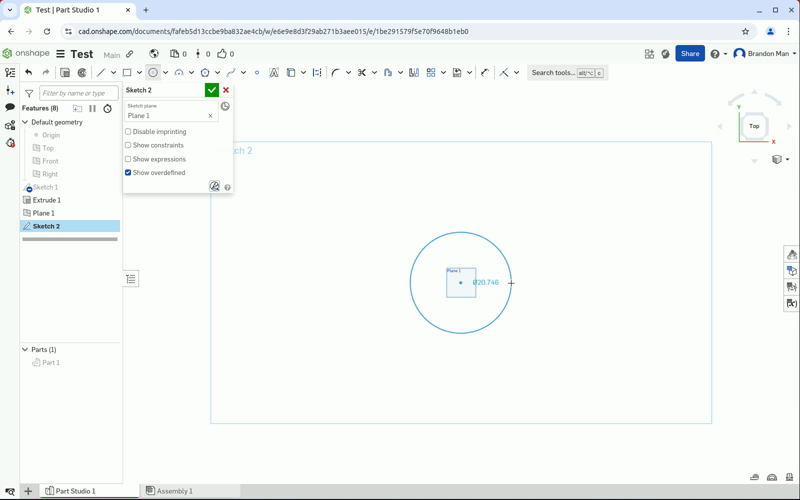
key(esc)
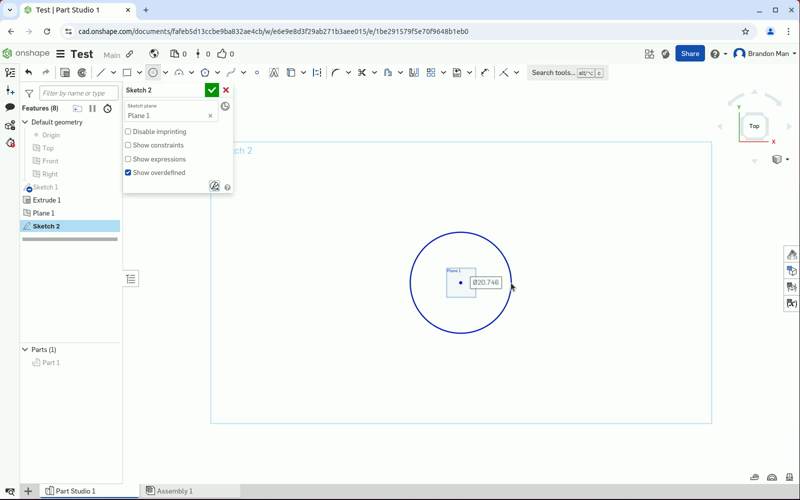
mouse_move(453, 322)
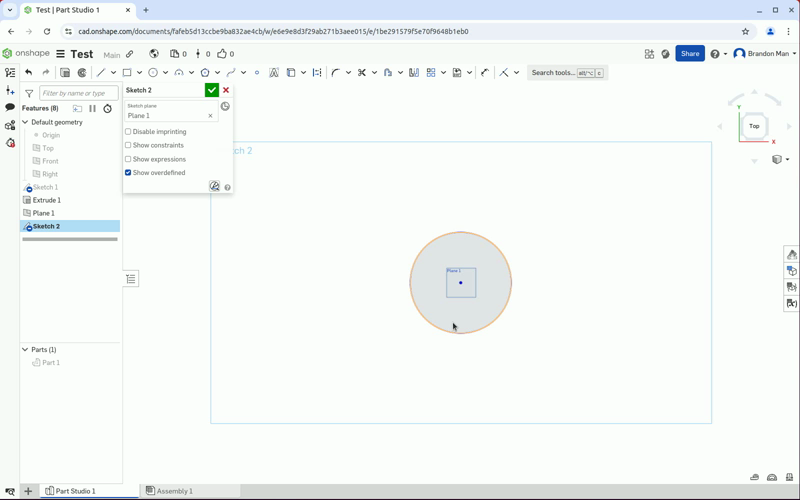
click(453, 322)
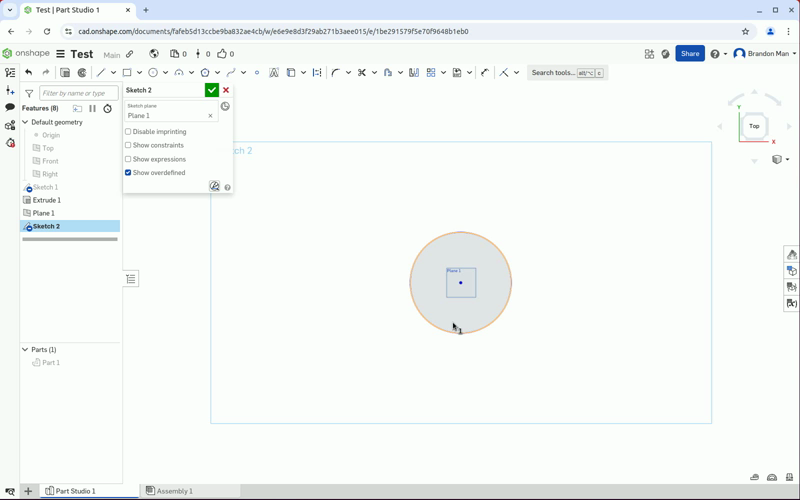
mouse_move(73, 352)
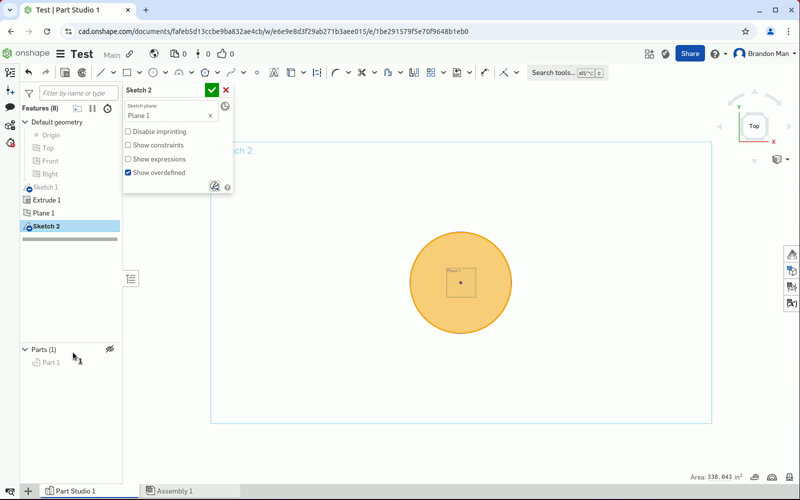
key(shift+y)
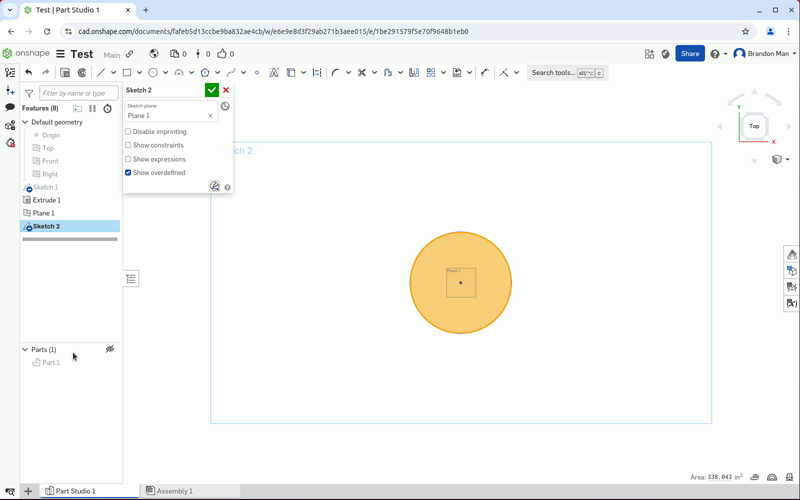
key(shift+e)
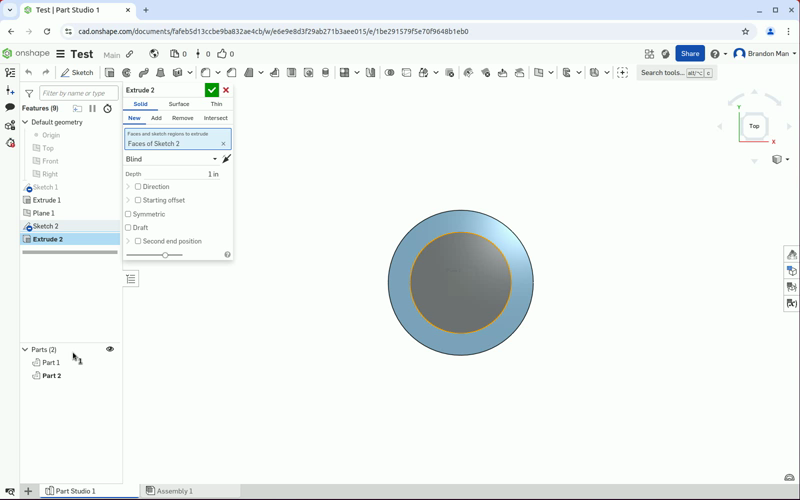
mouse_move(143, 106)
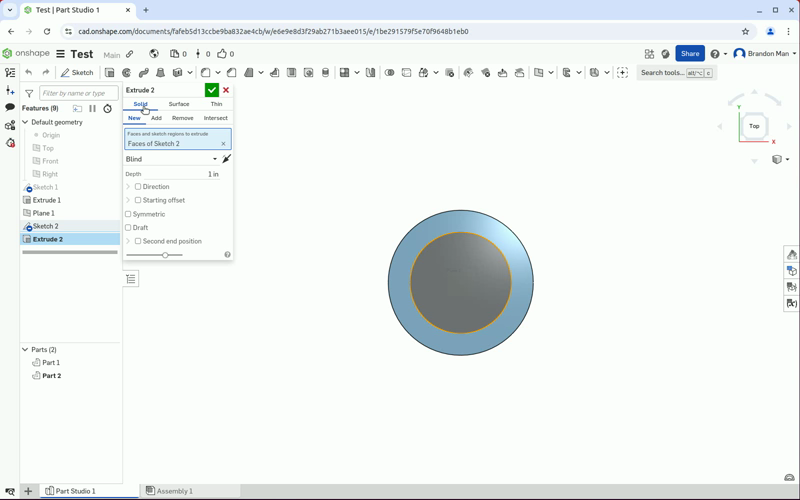
click(143, 106)
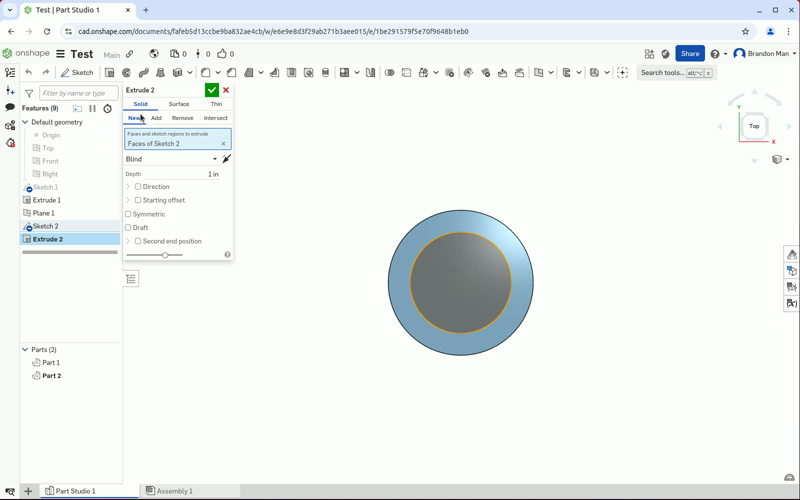
mouse_move(137, 120)
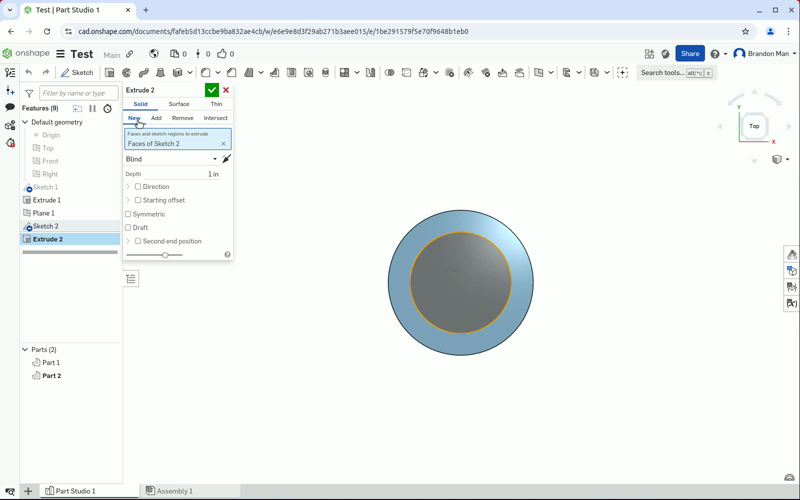
click(137, 120)
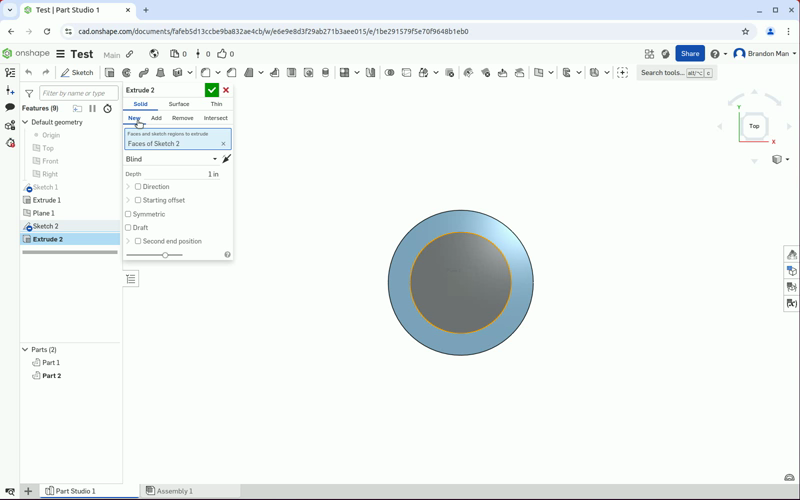
key(tab, 4)
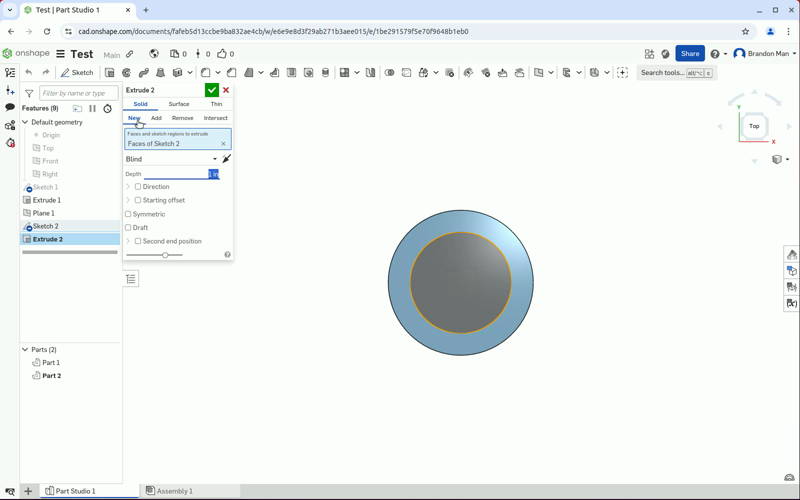
text(11.554)
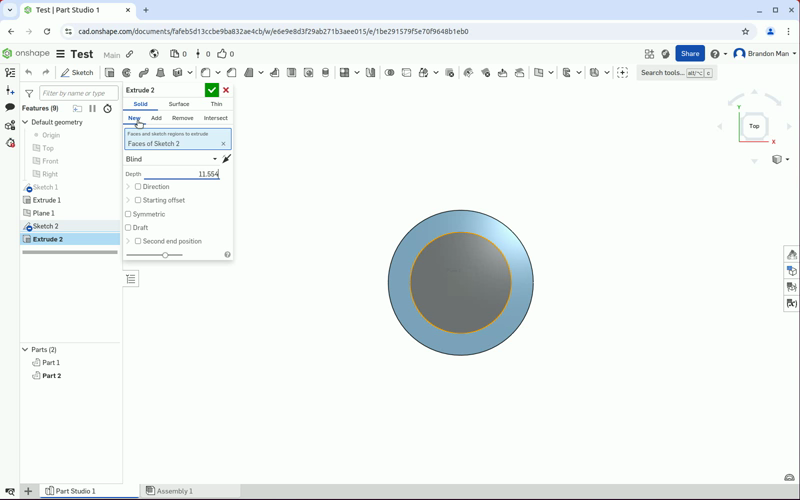
key(enter)
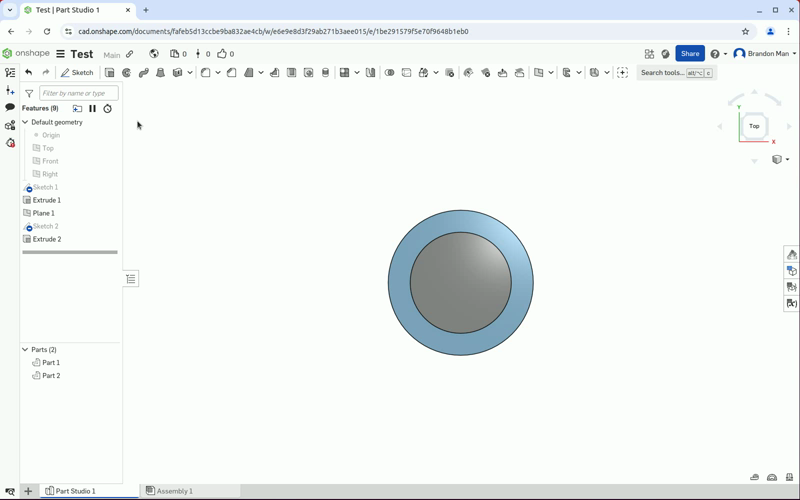
key(shift+h)
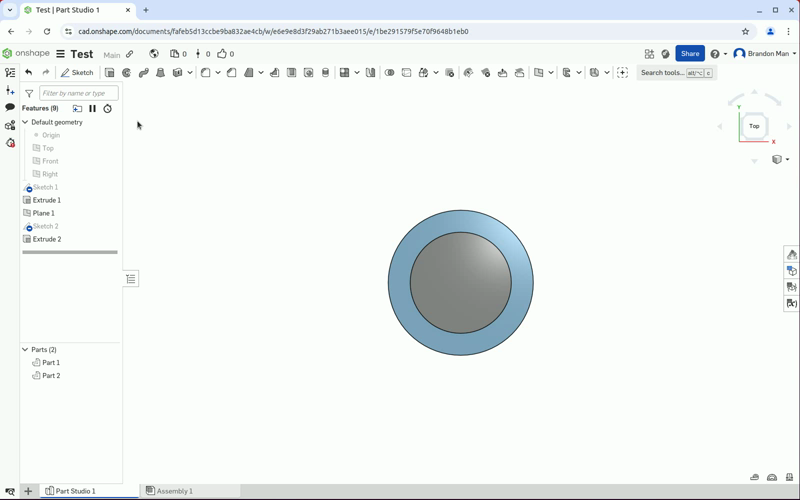
key(shift+h)
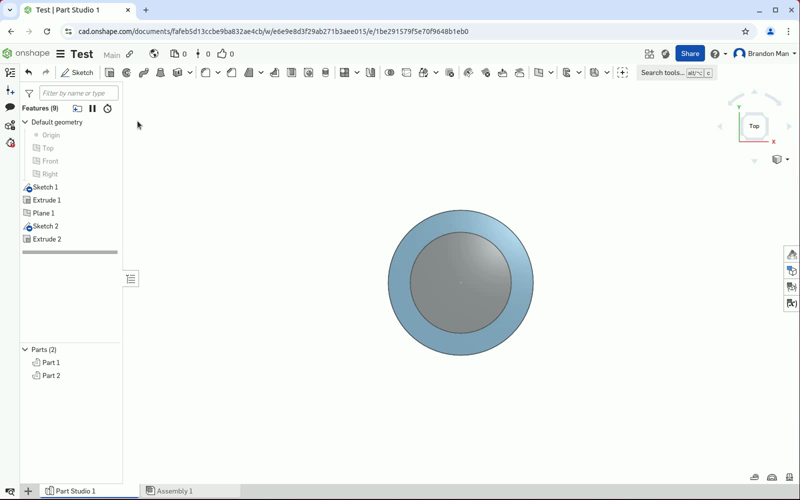
key(shift+7)
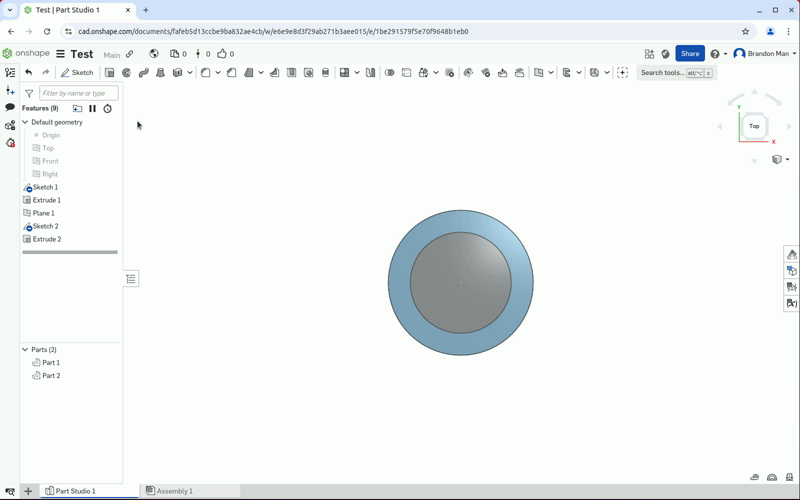
key(up, 3)
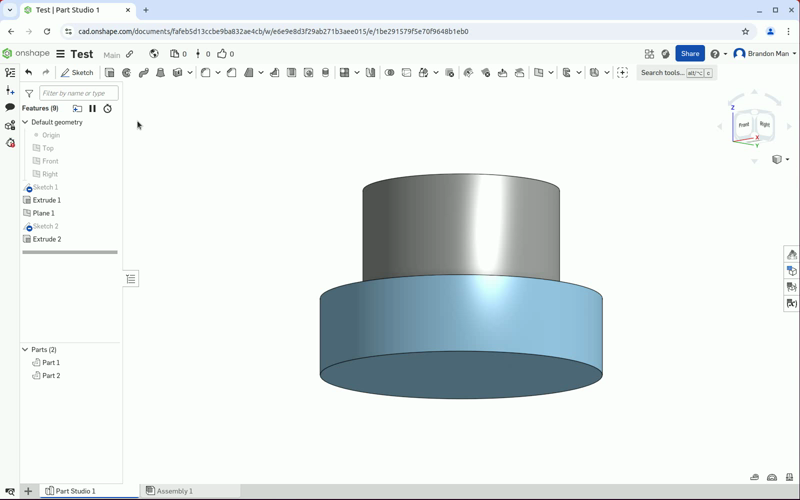
key(left, 3)
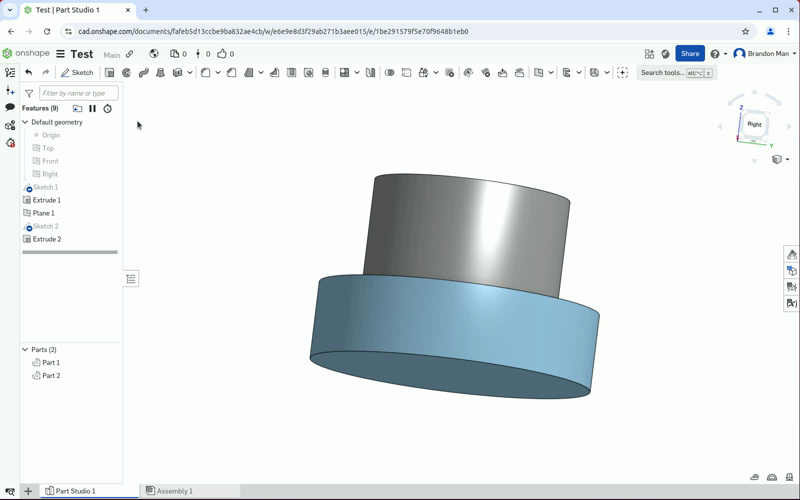
key(right, 3)
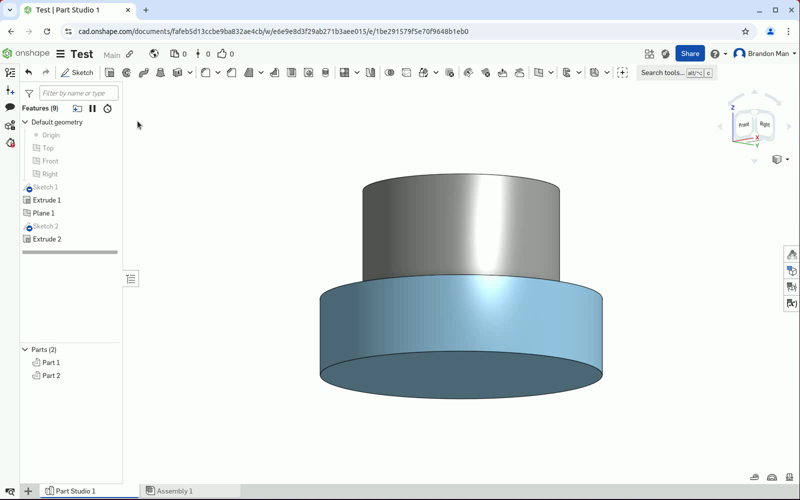
key(down, 3)
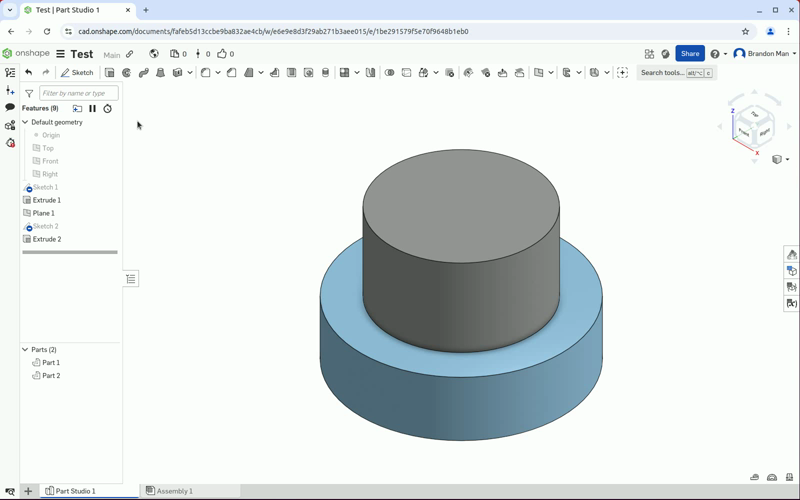
mouse_move(73, 189)
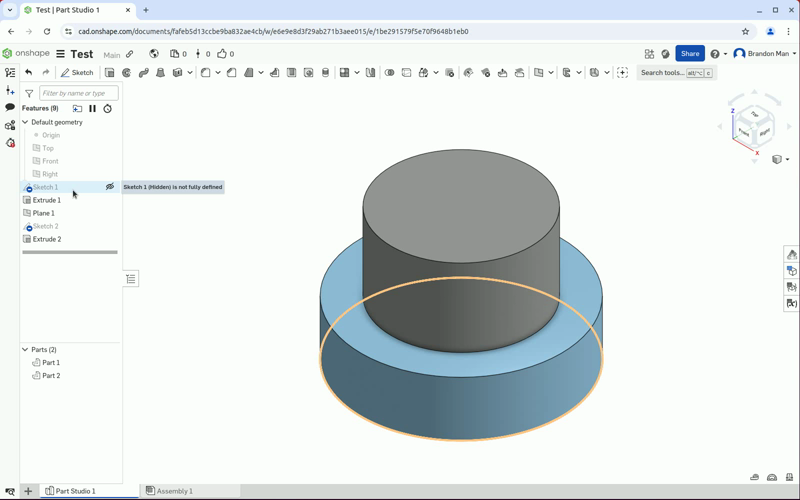
click(73, 189)